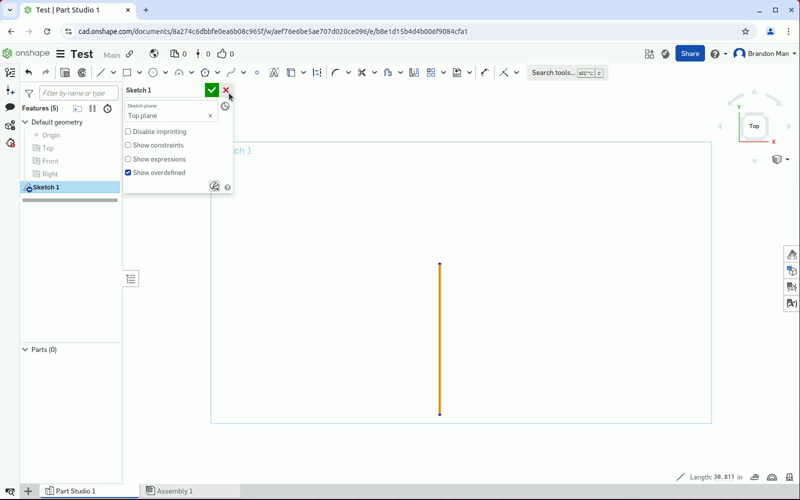
key(shift+h)
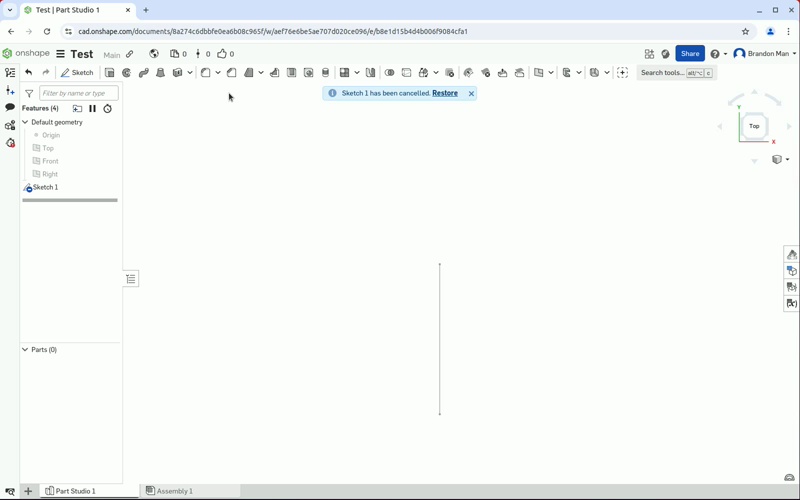
mouse_move(73, 352)
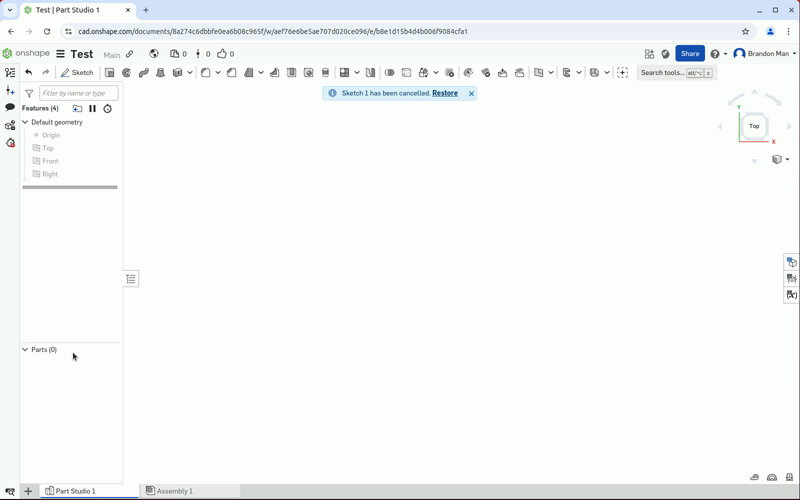
key(y)
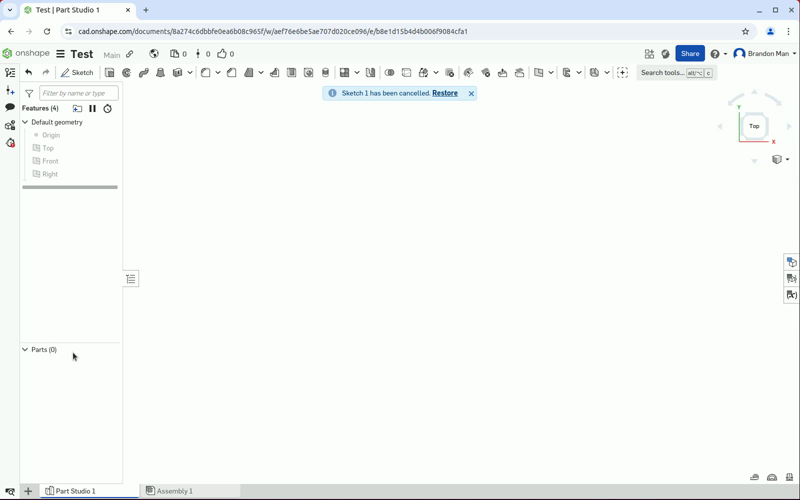
key(shift+p)
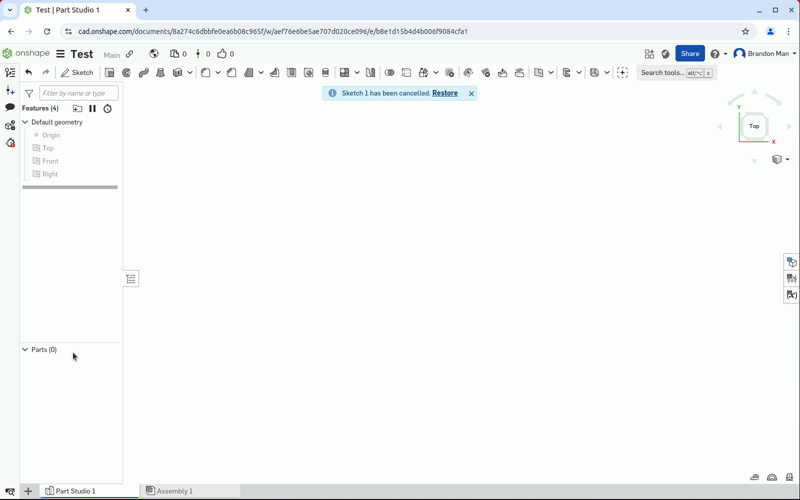
key(space)
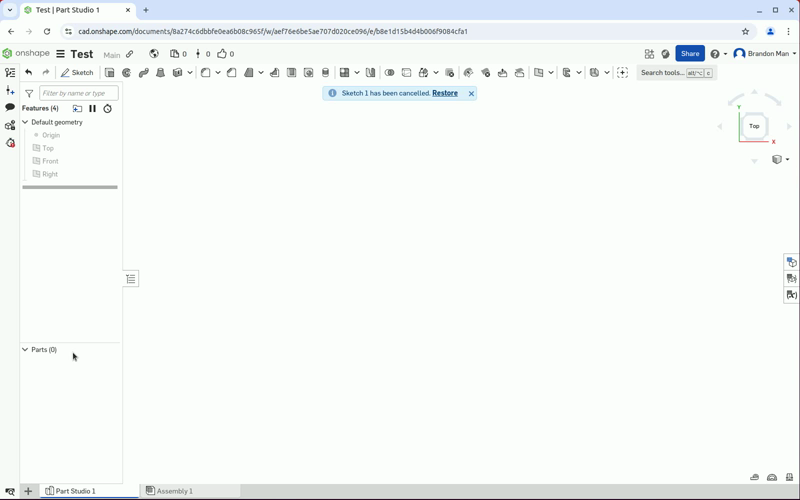
key_down(shift)
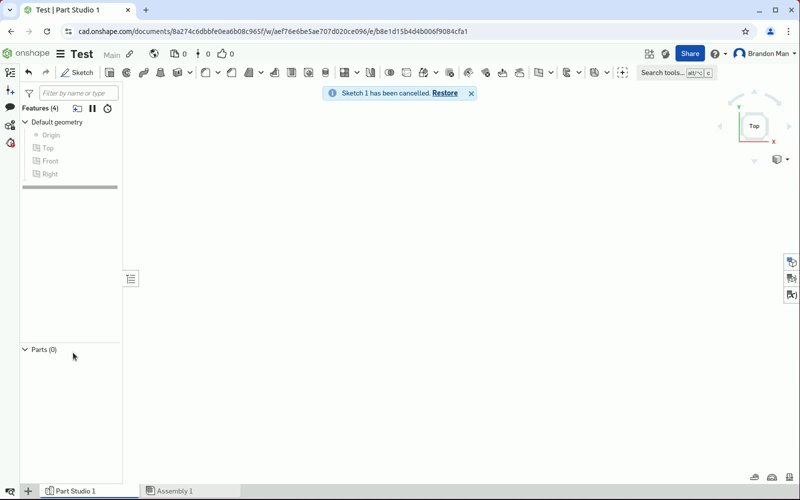
key(up)
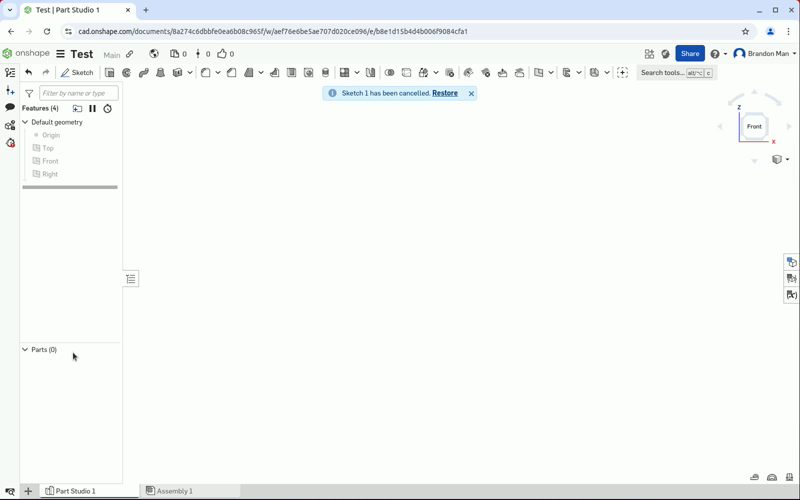
key_up(shift)
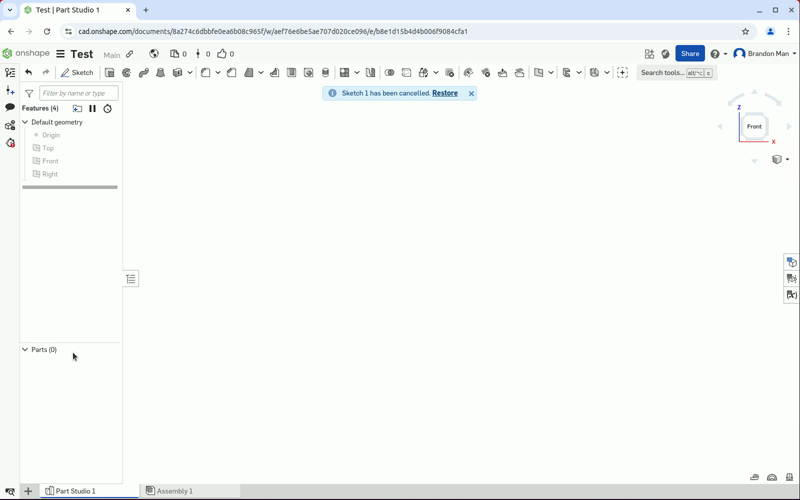
mouse_move(73, 352)
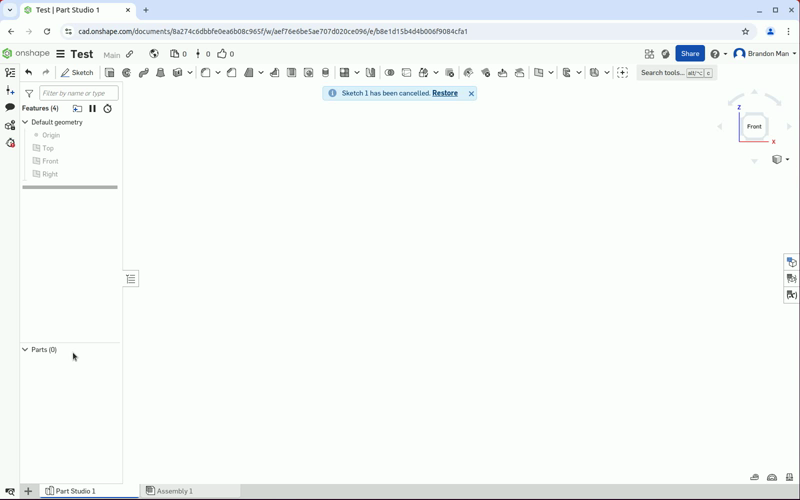
key(shift+y)
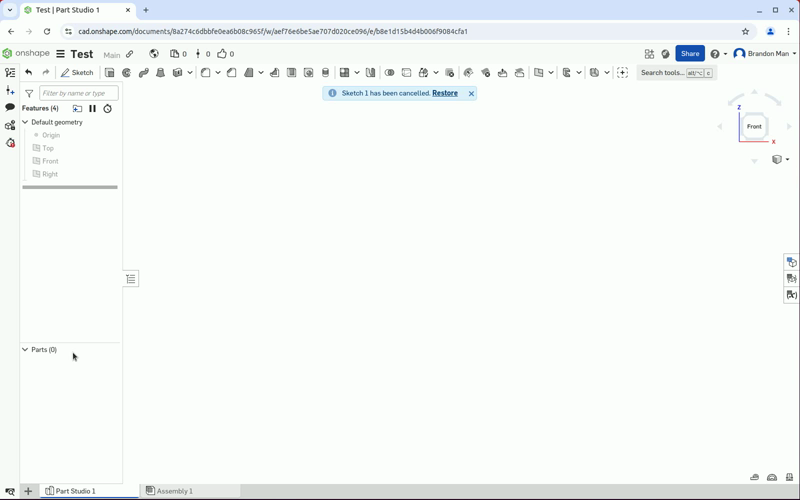
key(shift+s)
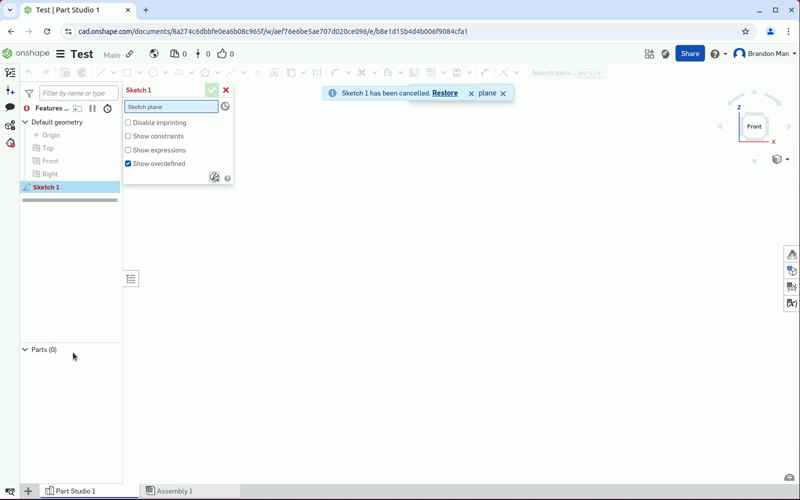
mouse_move(73, 163)
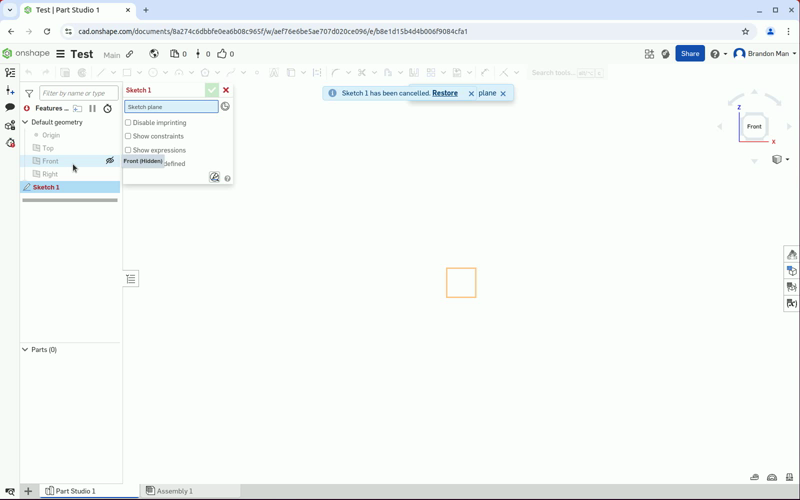
click(73, 163)
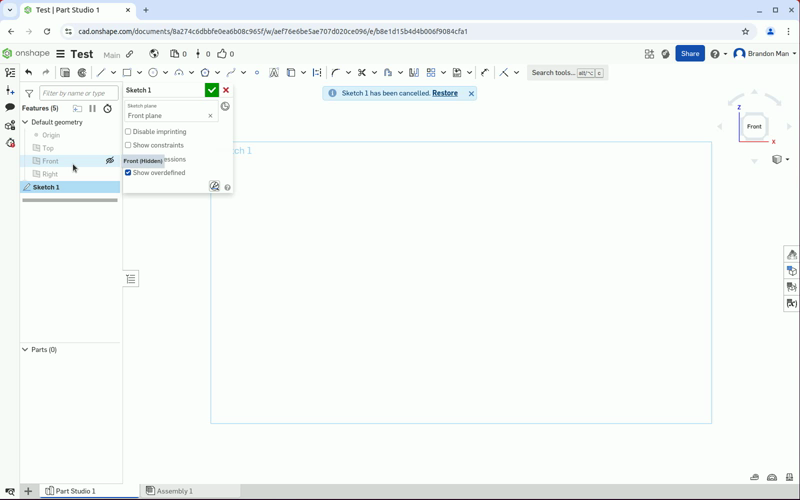
mouse_move(73, 352)
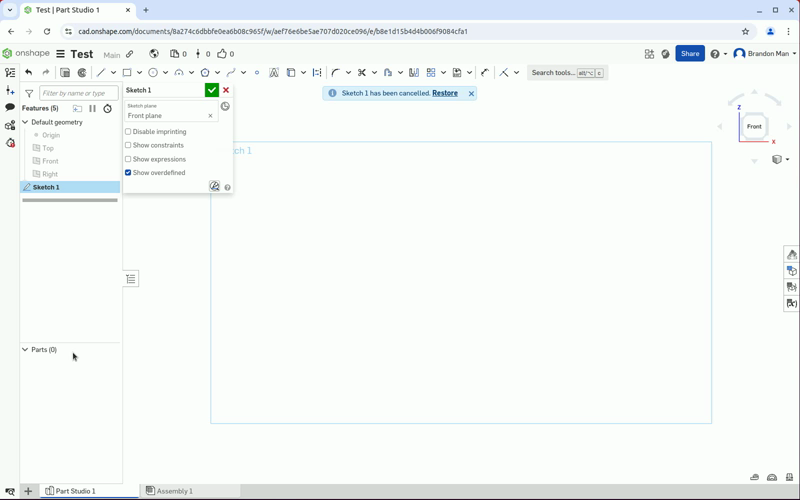
key(y)
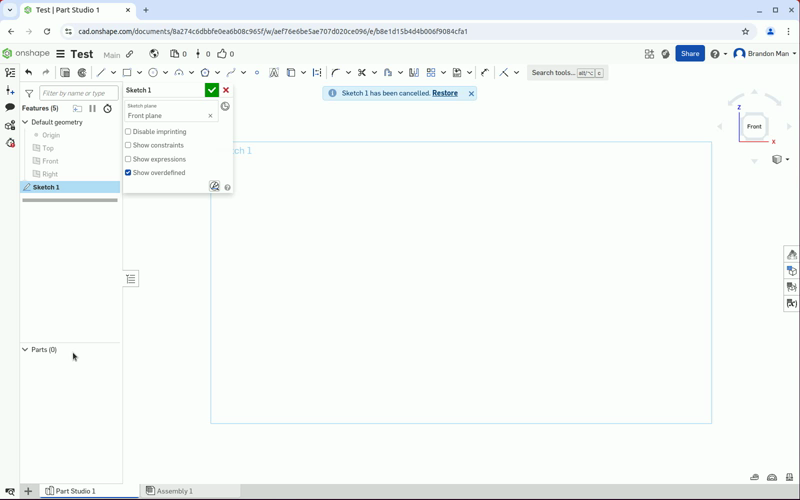
key(c)
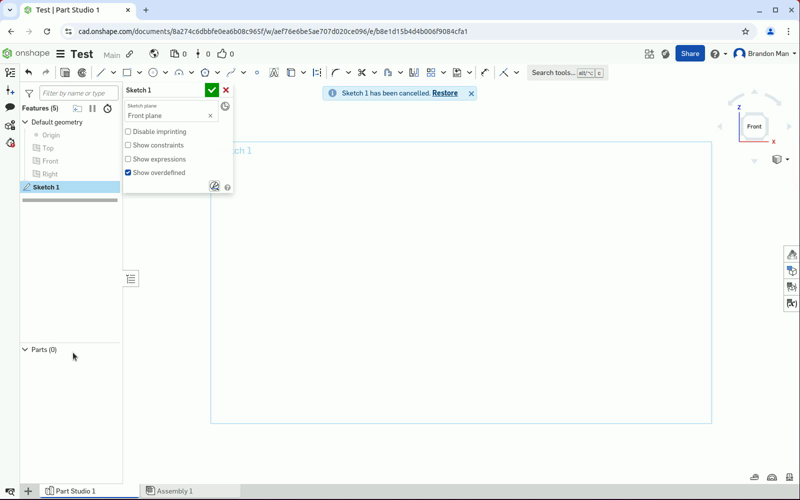
key_down(shift)
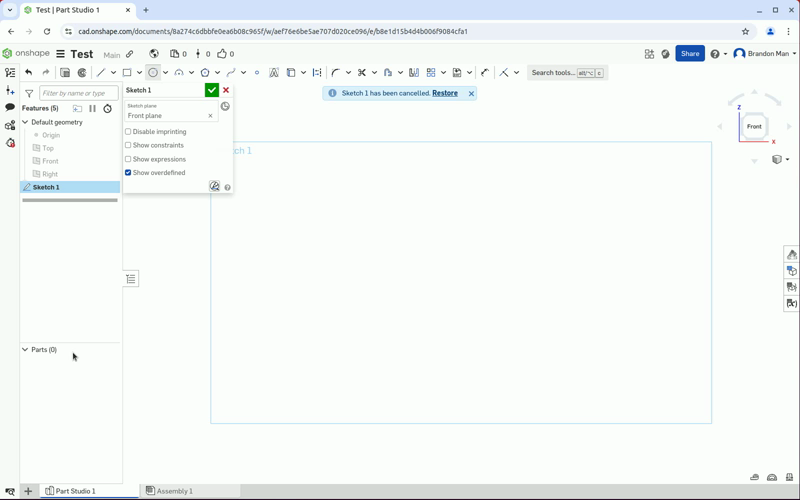
mouse_move(461, 282)
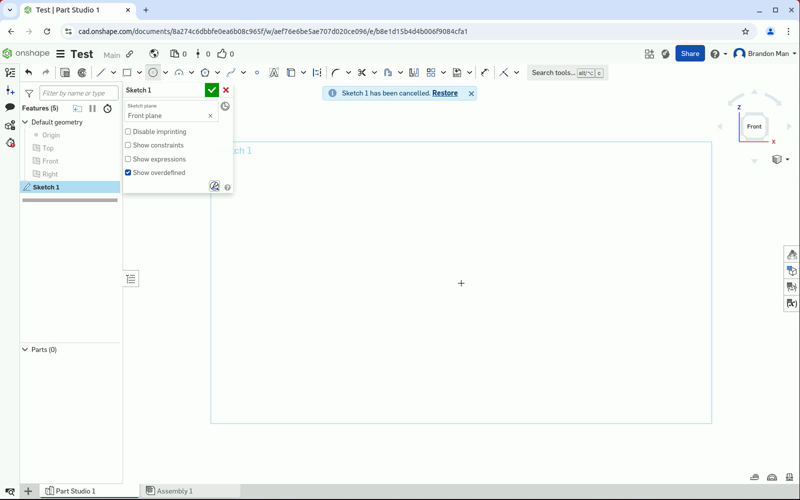
click(461, 282)
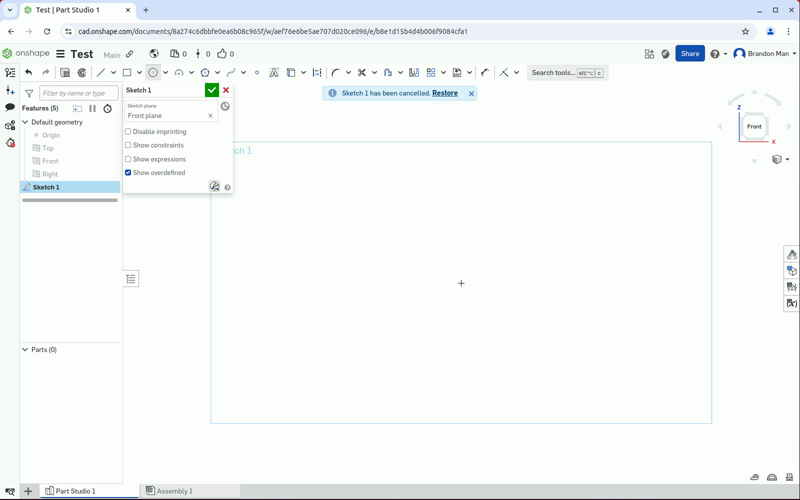
key_up(shift)
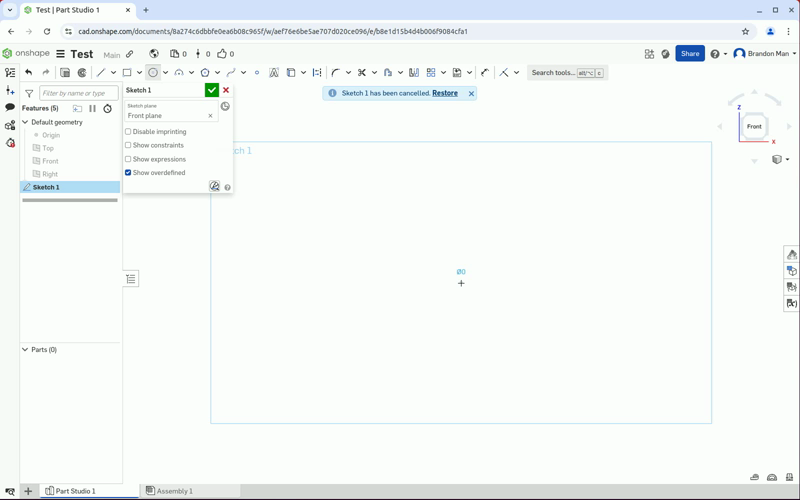
mouse_move(574, 282)
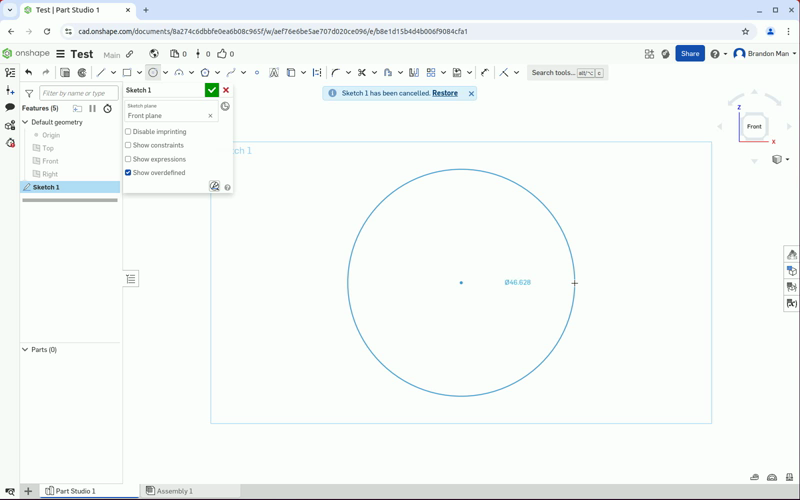
click(574, 282)
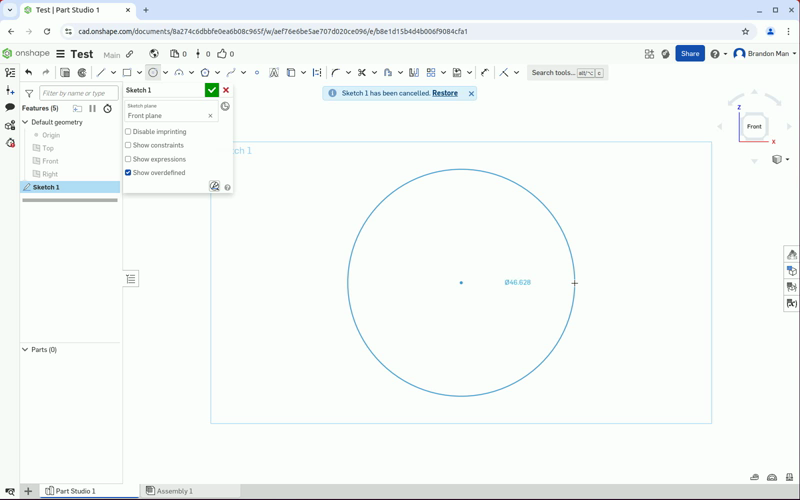
key(esc)
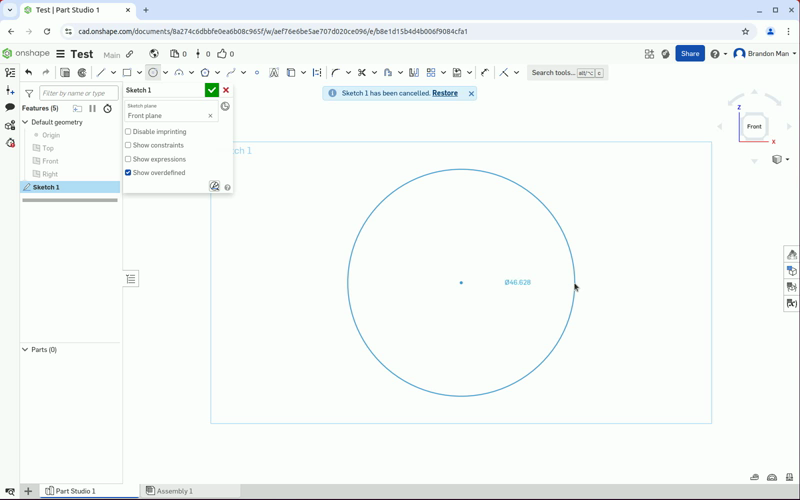
mouse_move(441, 315)
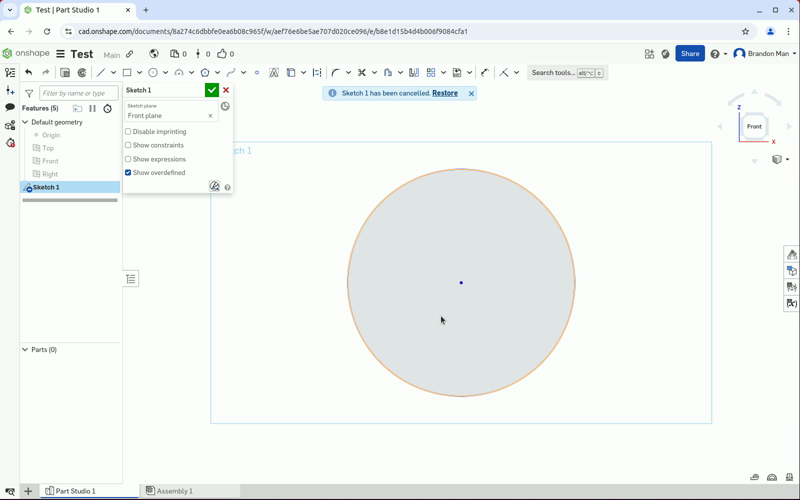
click(441, 315)
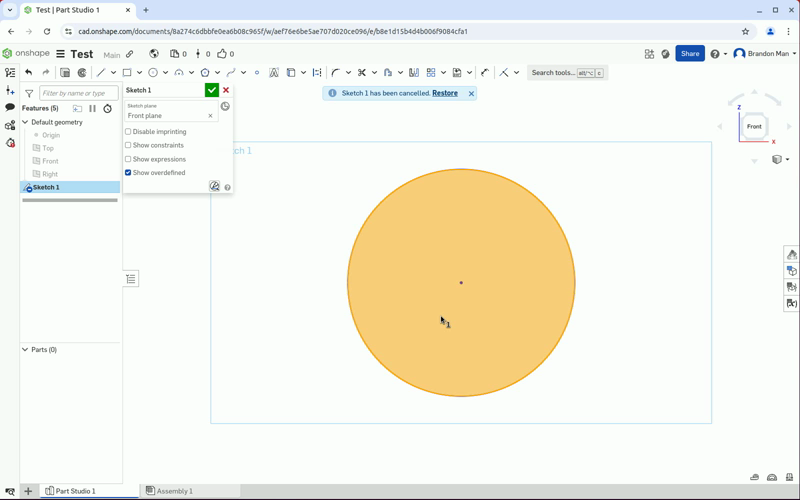
mouse_move(73, 352)
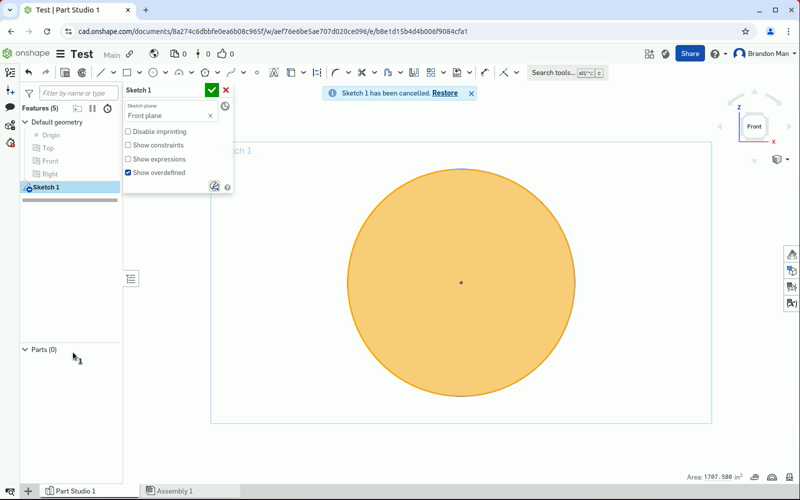
key(shift+y)
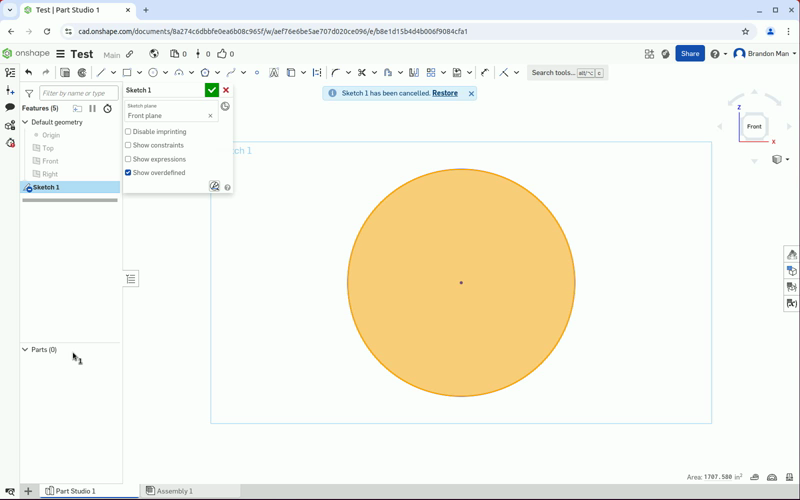
key(shift+e)
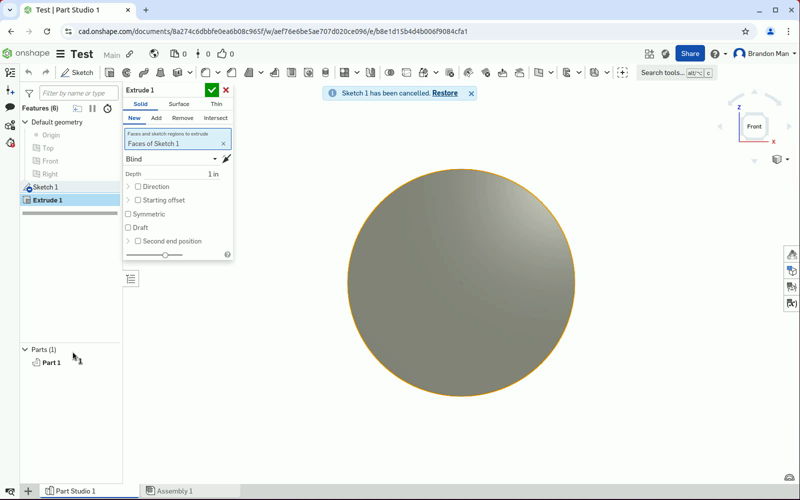
mouse_move(143, 106)
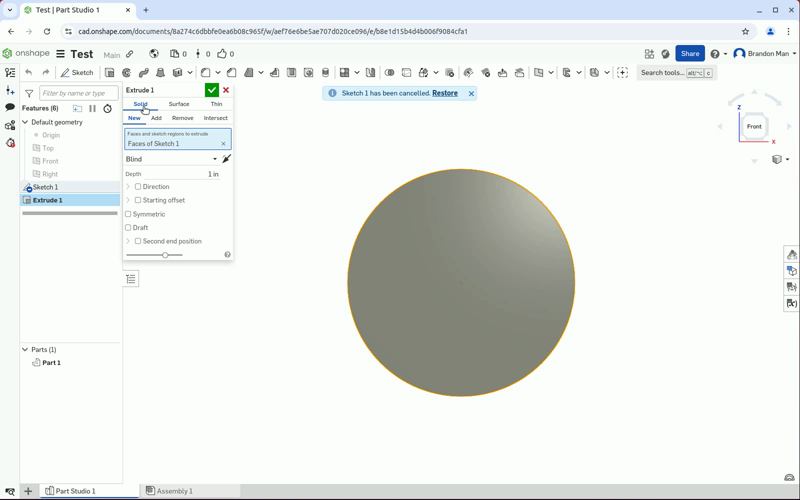
click(143, 106)
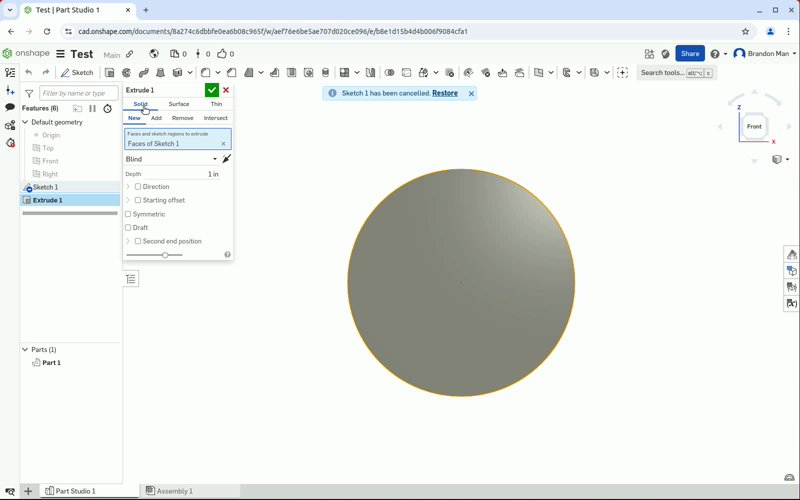
mouse_move(137, 120)
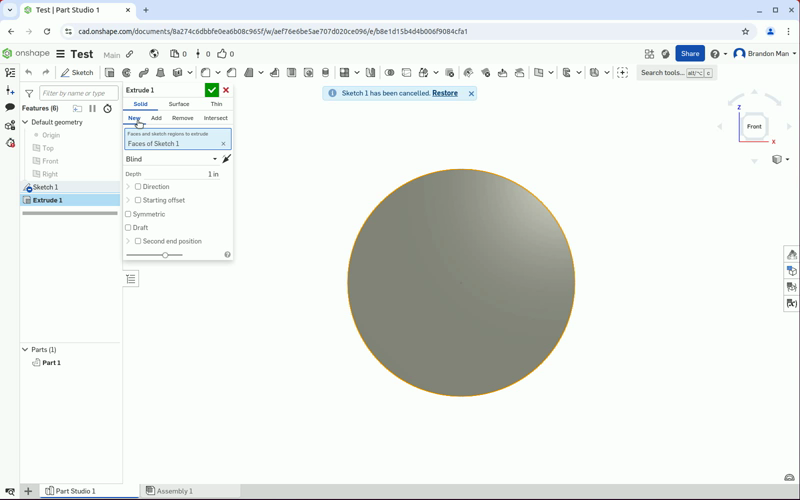
click(137, 120)
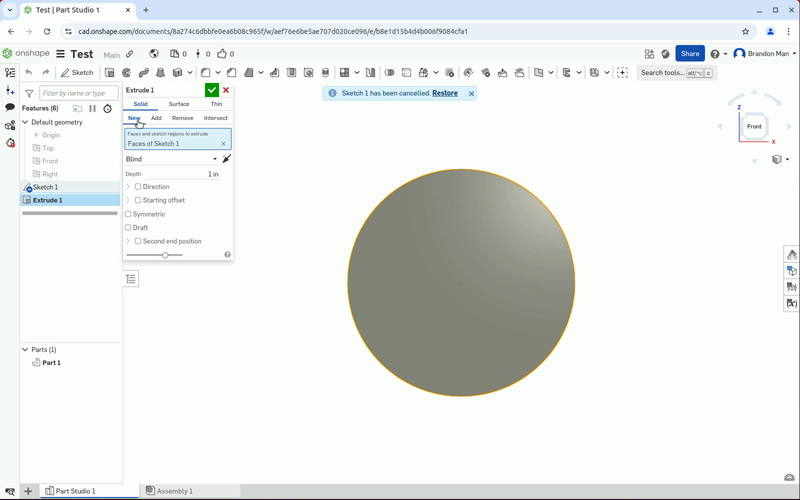
key(tab, 4)
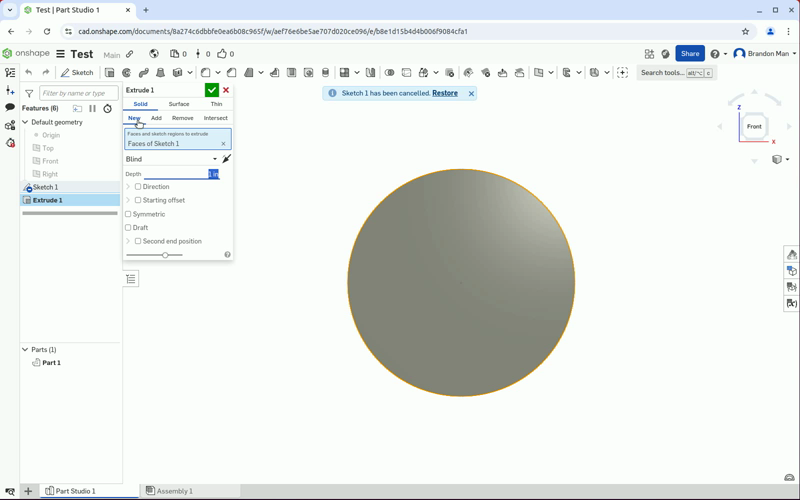
text(11.554)
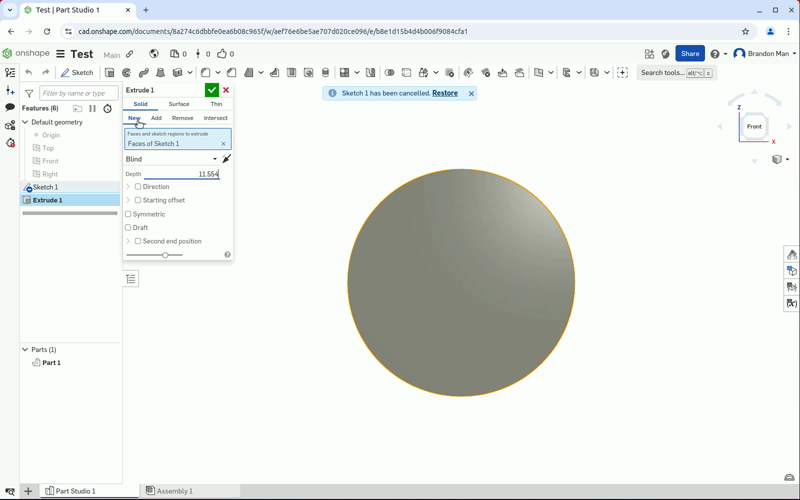
key(enter)
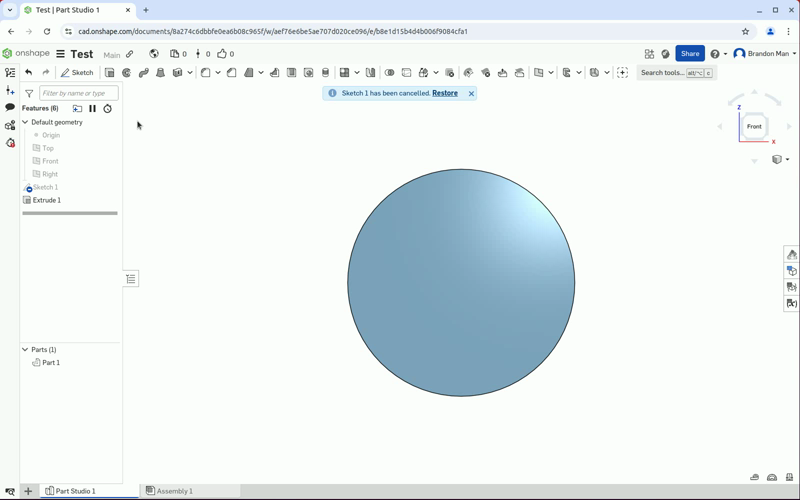
key(shift+h)
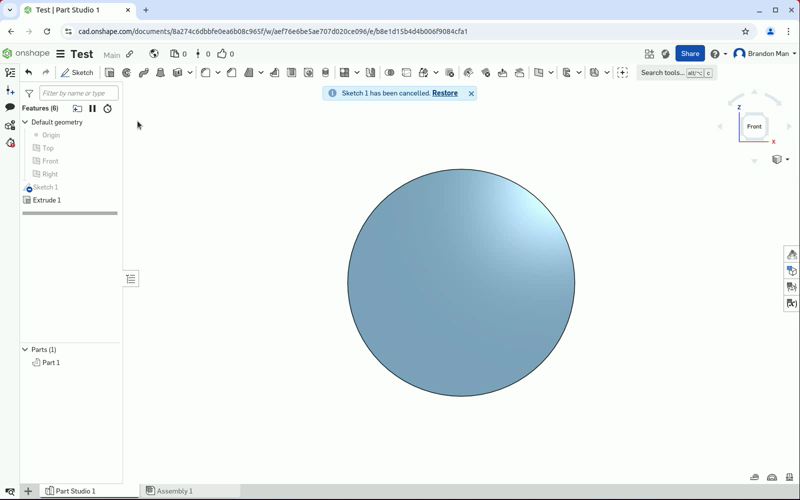
key(shift+h)
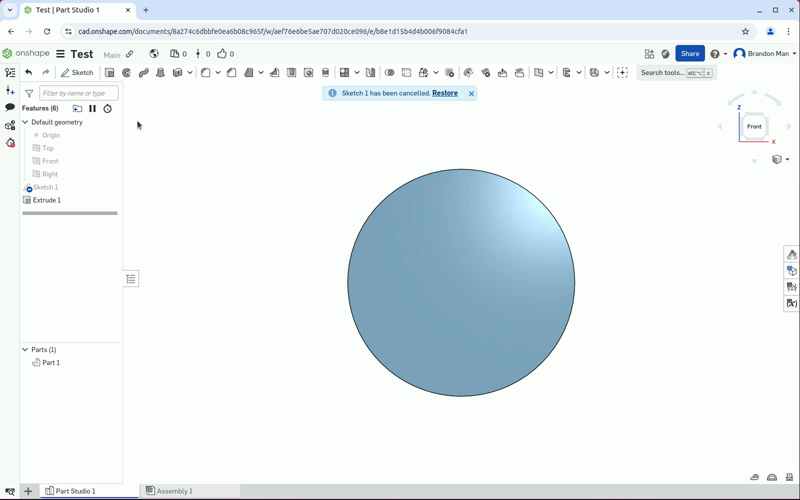
mouse_move(73, 189)
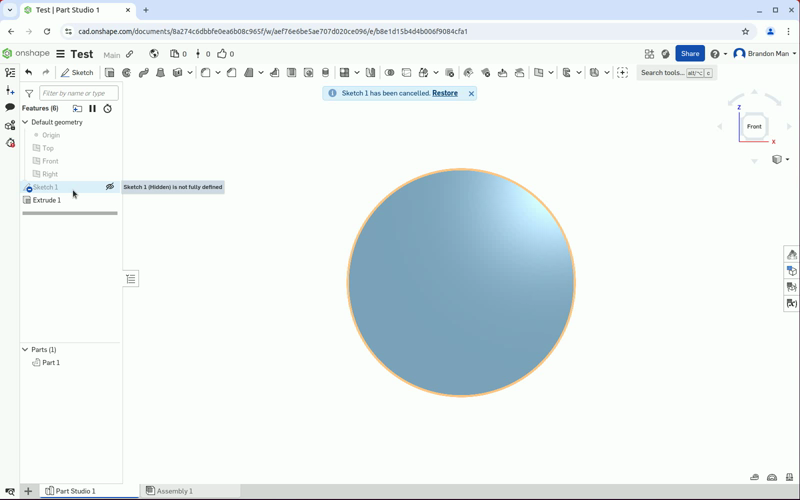
click(73, 189)
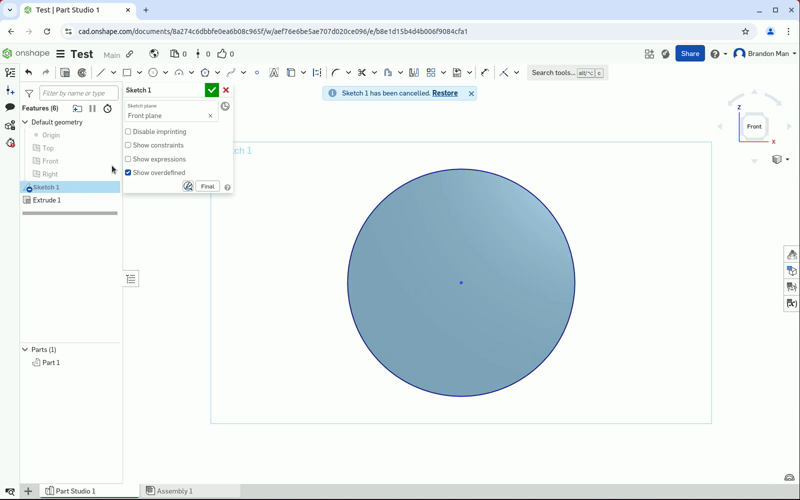
mouse_move(229, 92)
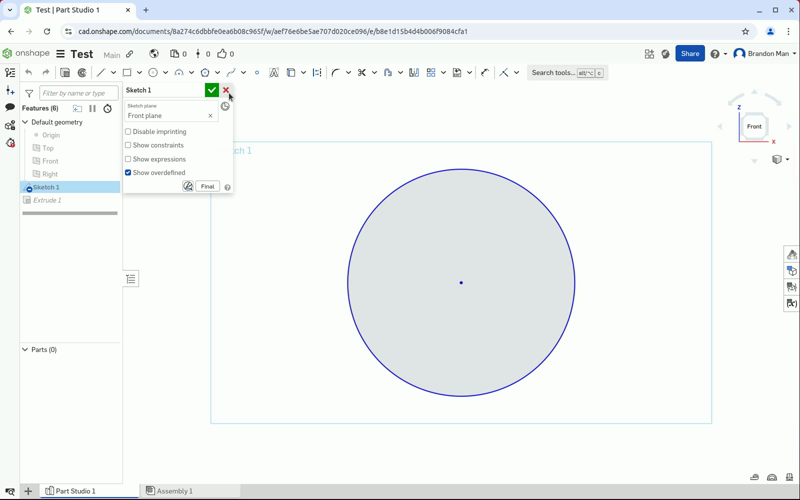
click(229, 92)
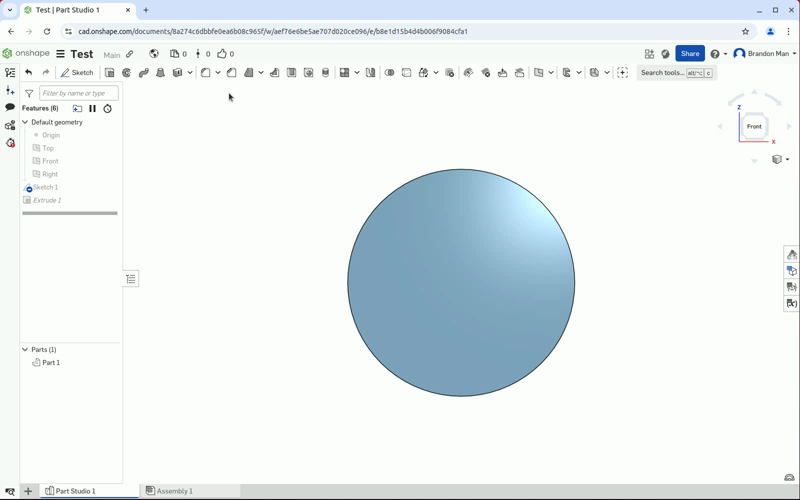
mouse_move(541, 75)
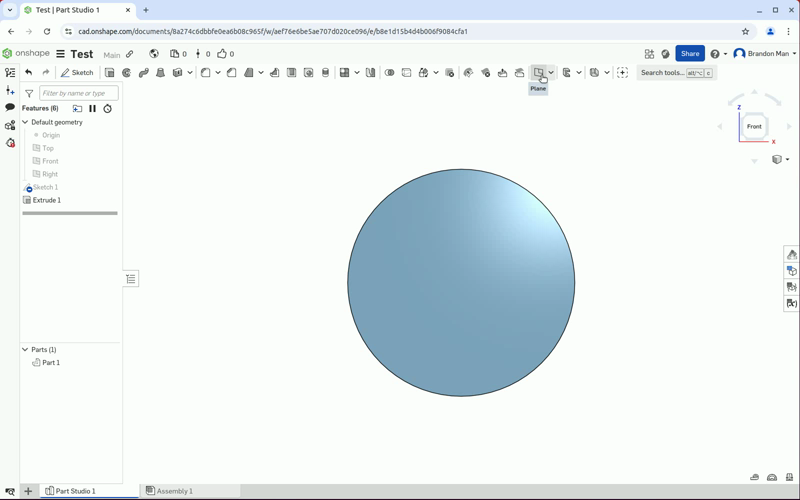
click(541, 75)
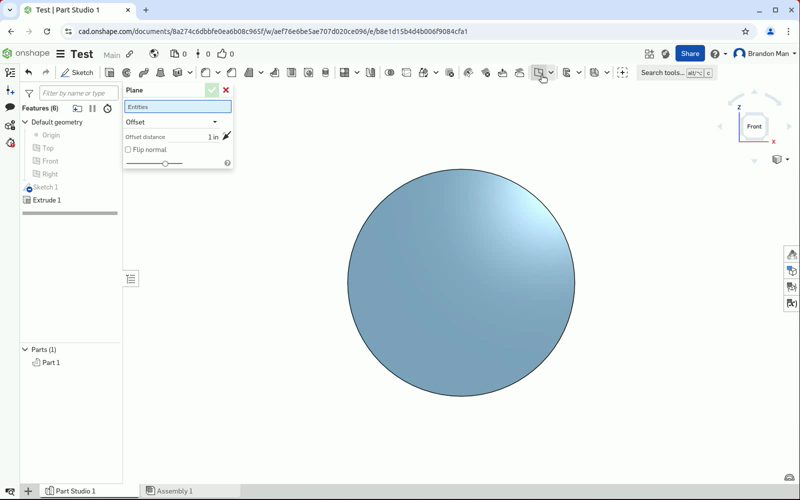
mouse_move(73, 163)
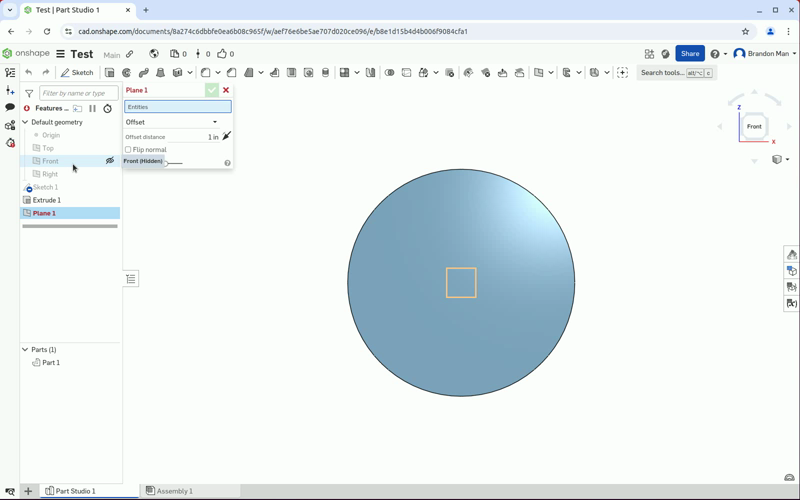
click(73, 163)
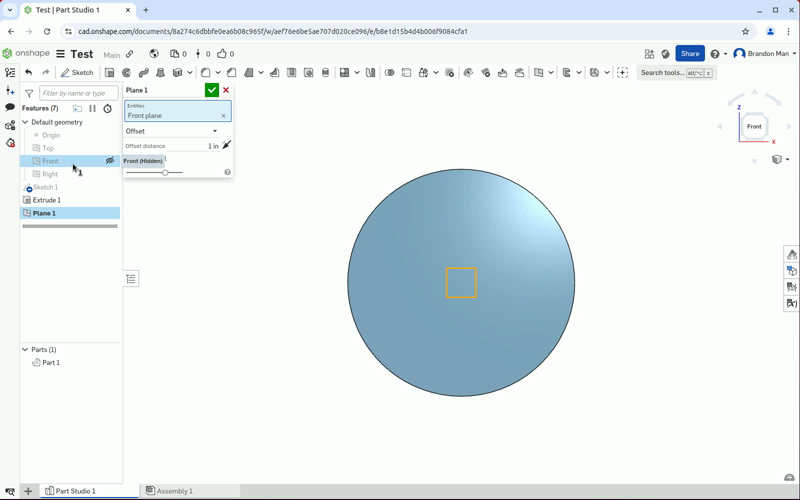
key(tab, 2)
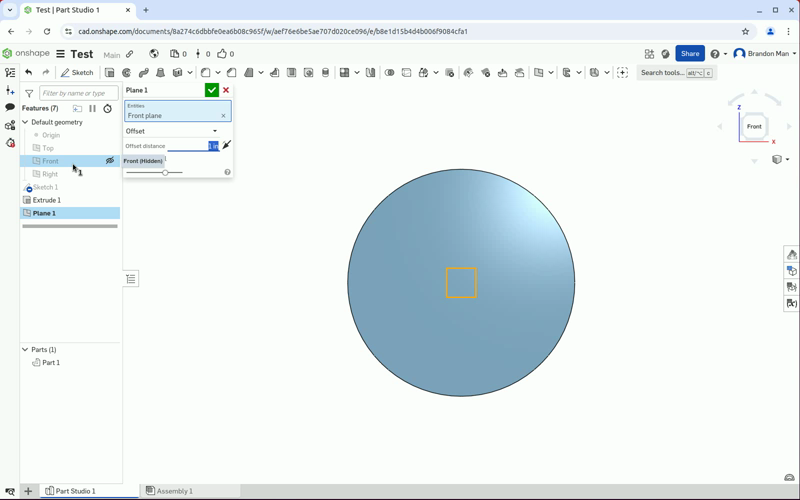
text(11.554)
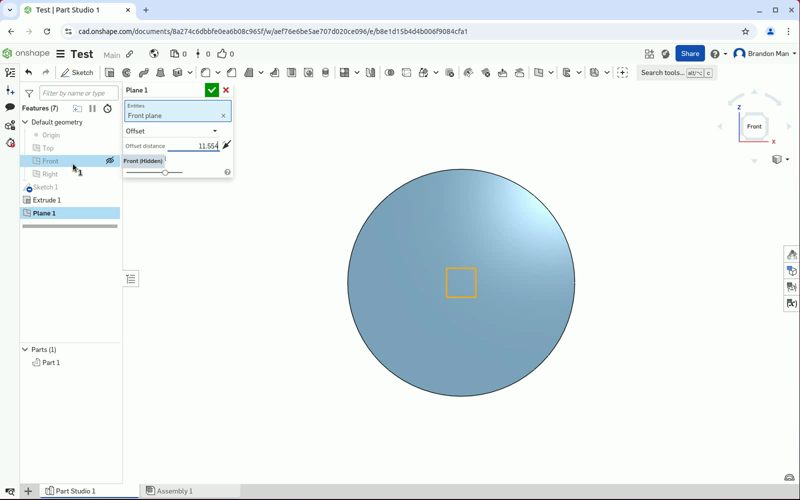
key(enter, 2)
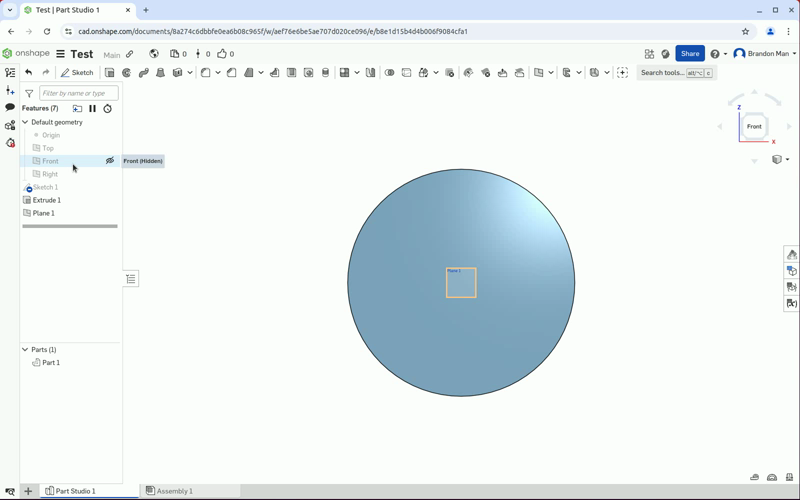
key(shift+s)
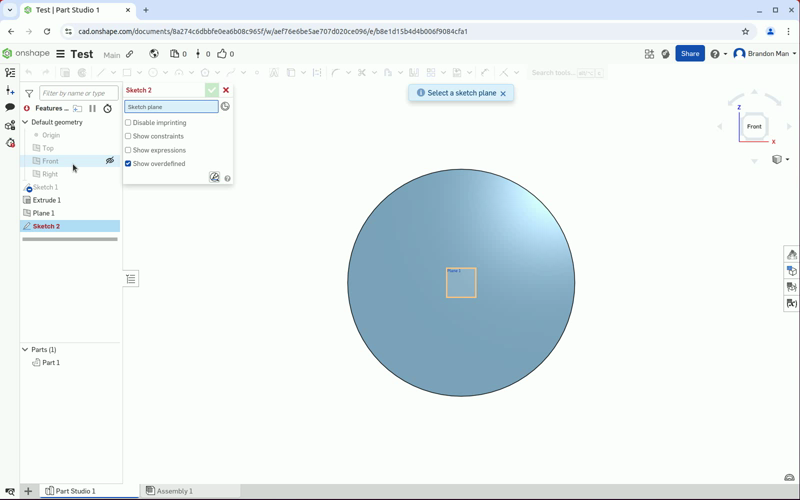
mouse_move(73, 215)
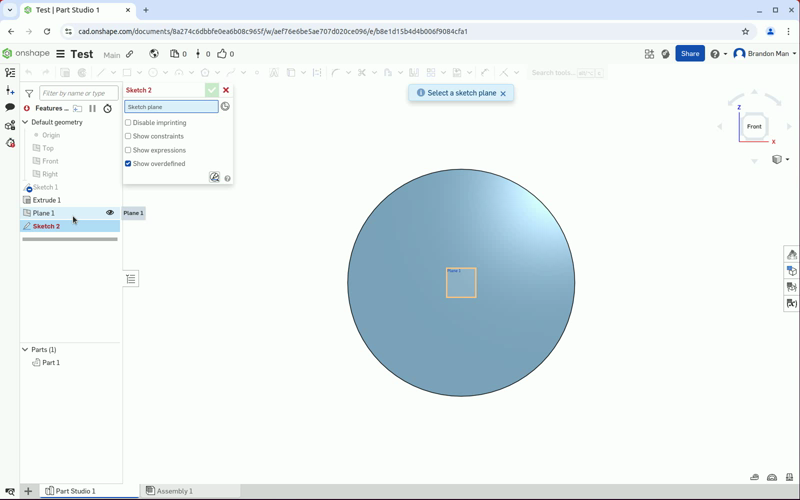
click(73, 215)
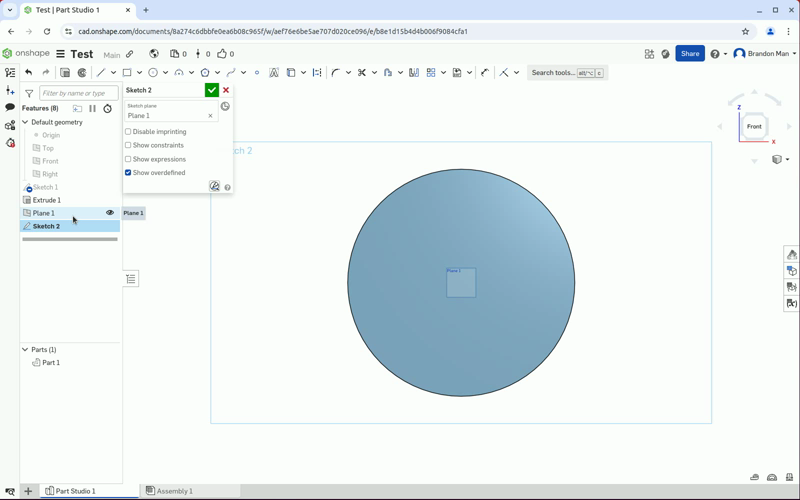
mouse_move(73, 352)
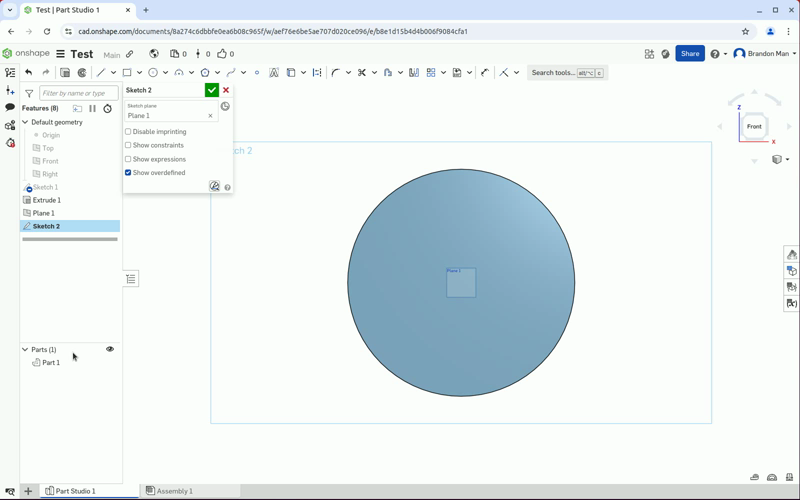
key(y)
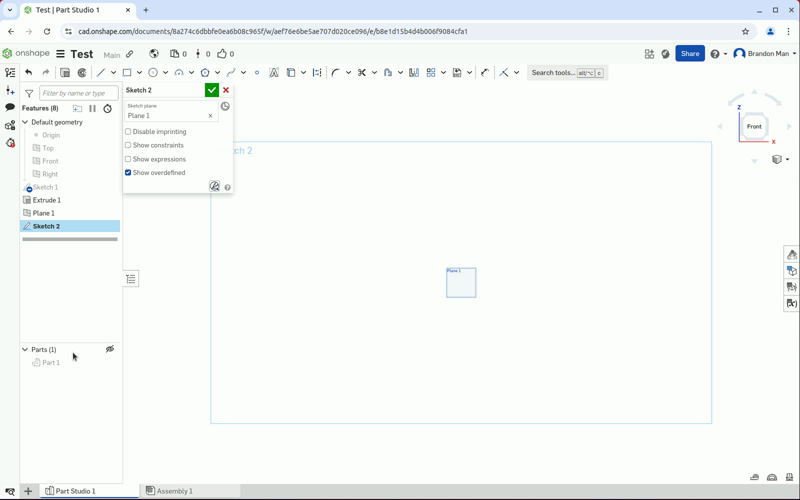
key(c)
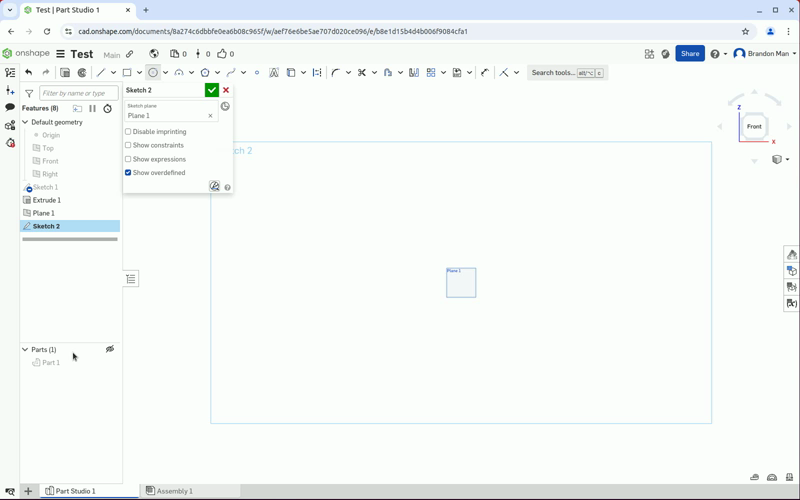
key_down(shift)
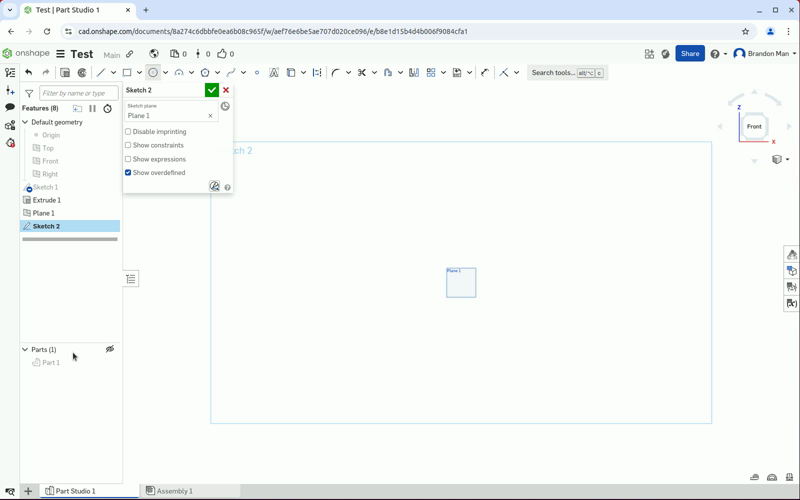
mouse_move(461, 282)
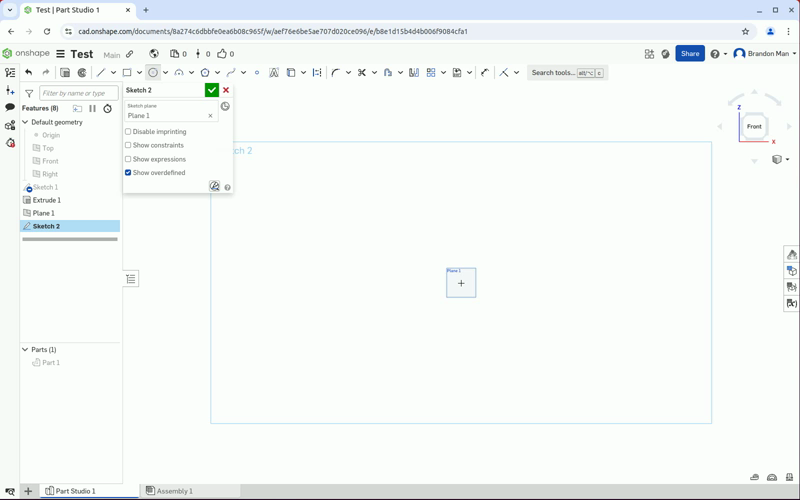
click(461, 282)
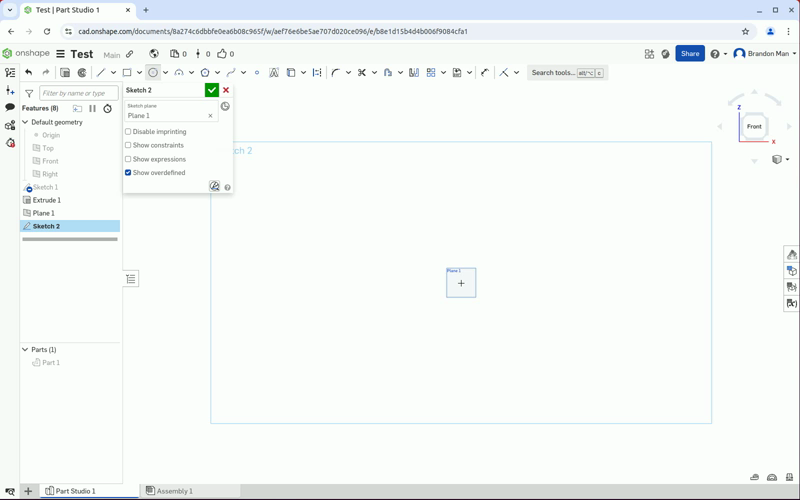
key_up(shift)
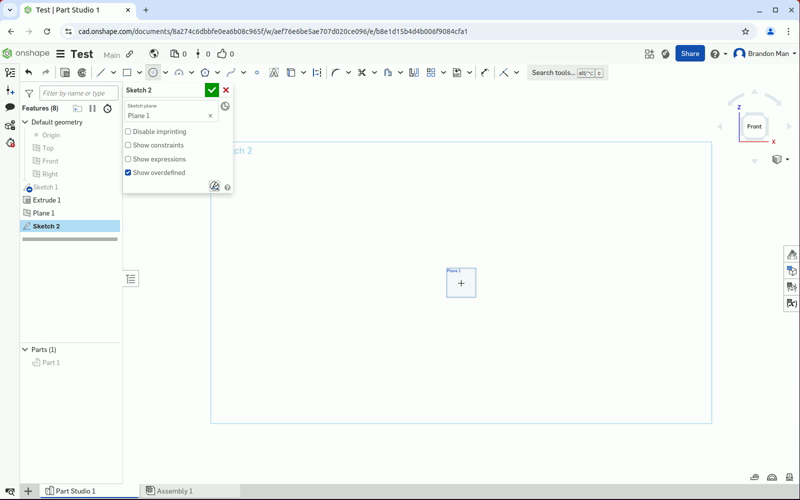
mouse_move(495, 282)
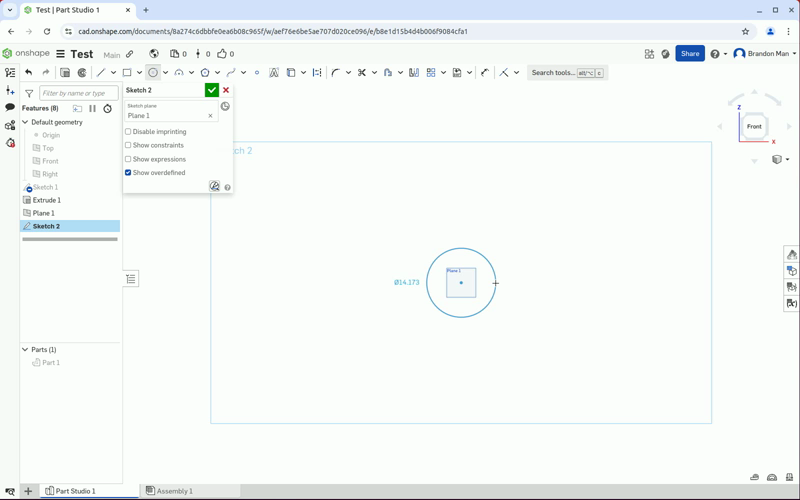
click(495, 282)
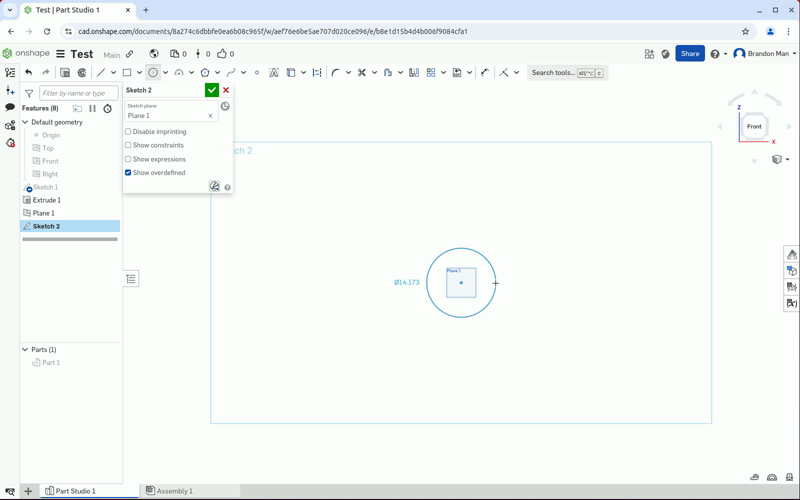
key(esc)
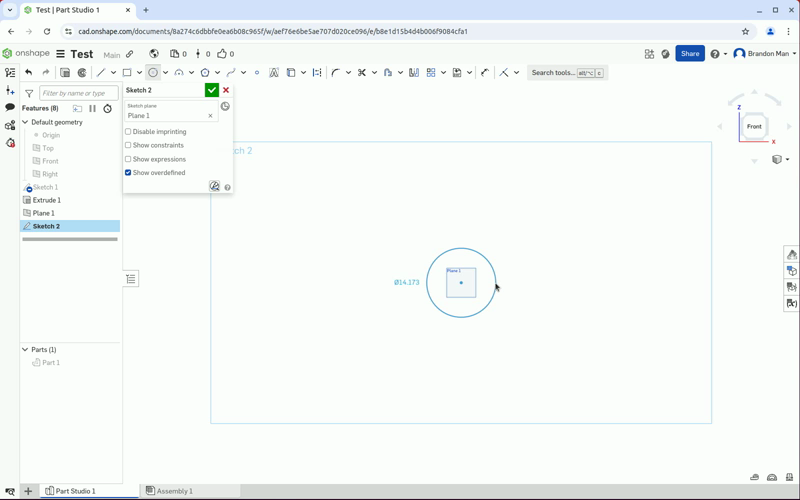
mouse_move(472, 312)
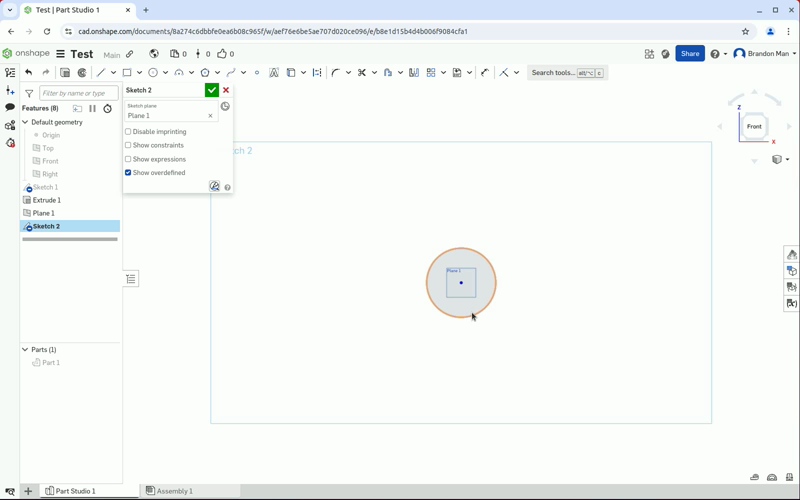
click(472, 312)
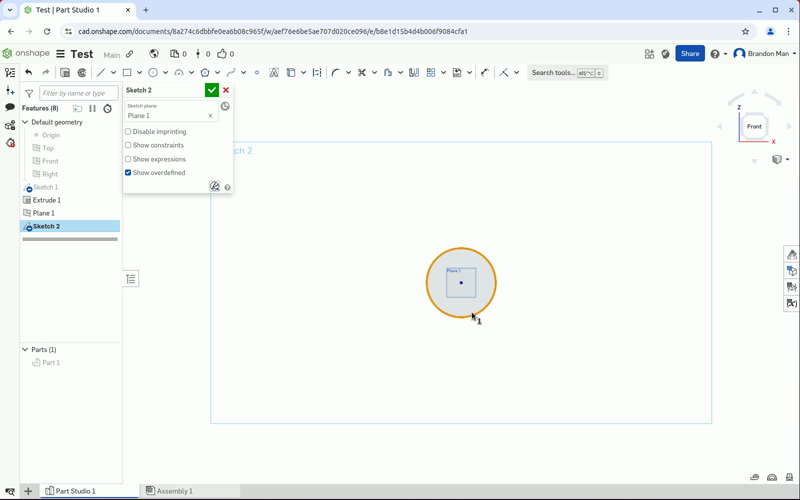
mouse_move(73, 352)
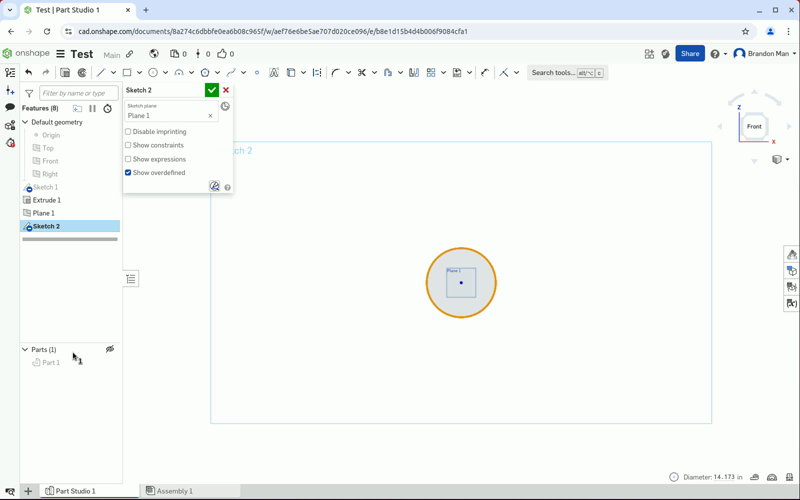
key(shift+y)
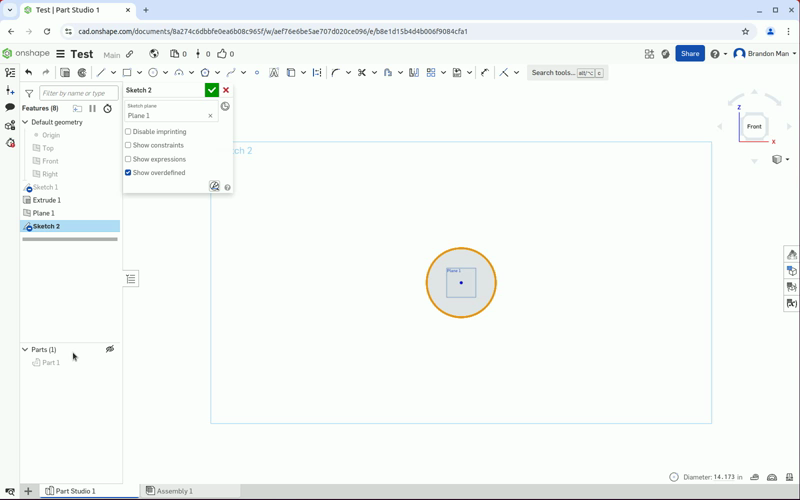
key(shift+e)
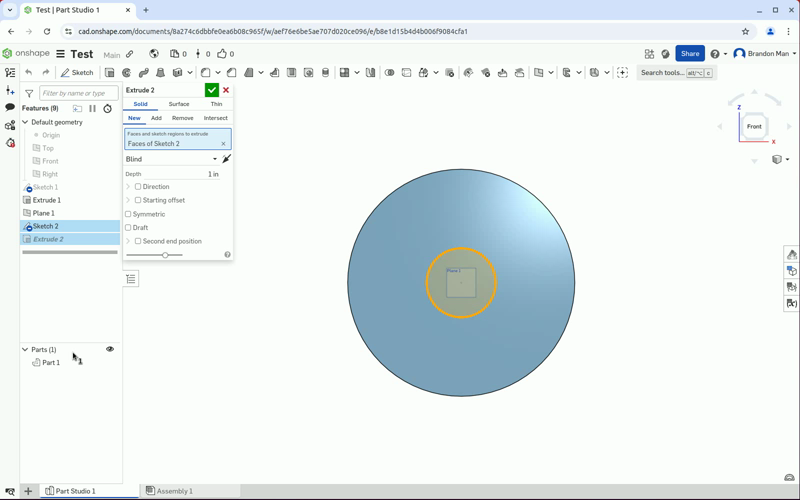
mouse_move(143, 106)
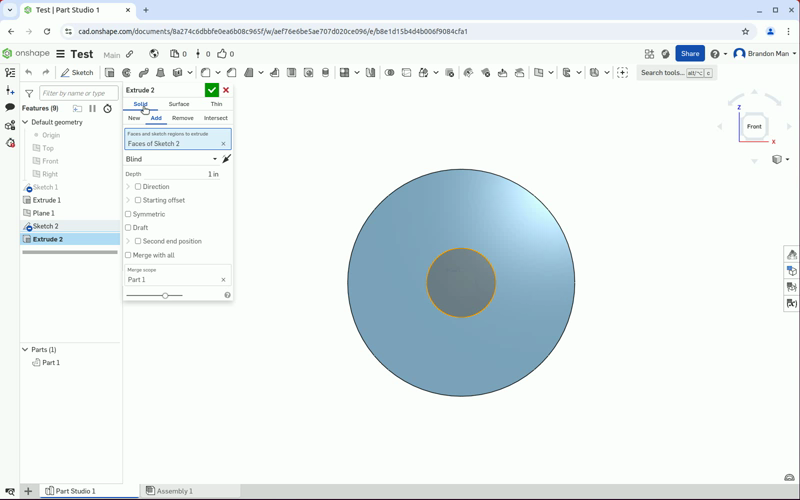
click(143, 106)
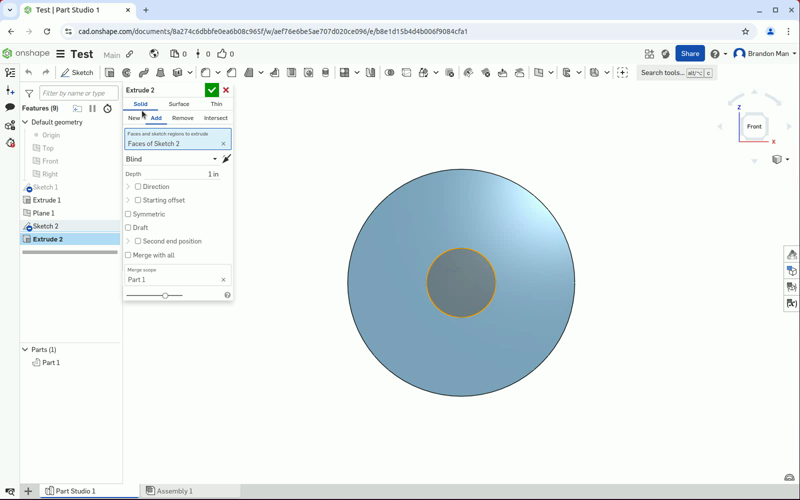
mouse_move(137, 120)
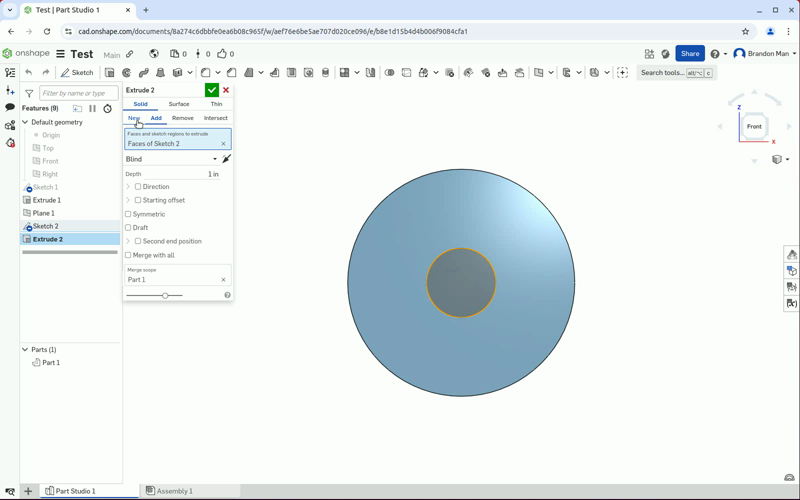
click(137, 120)
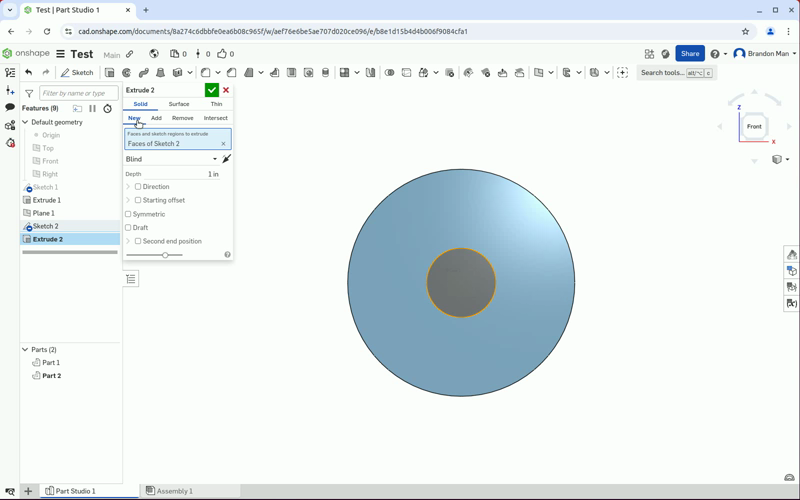
key(tab, 4)
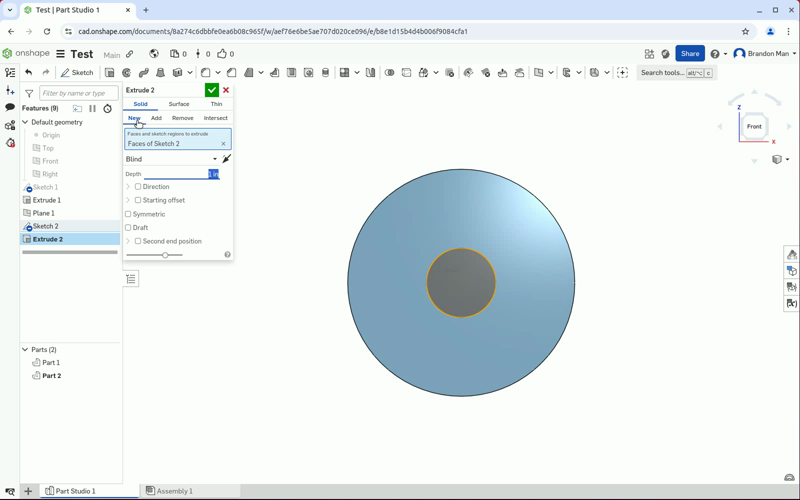
text(4.574)
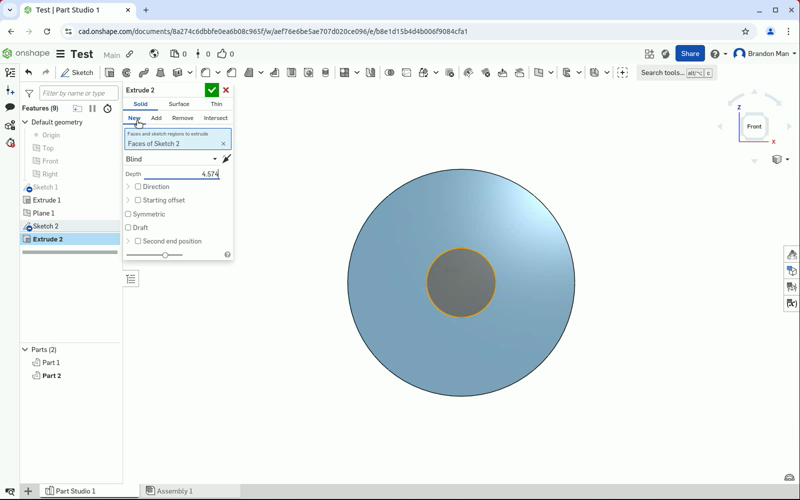
key(enter)
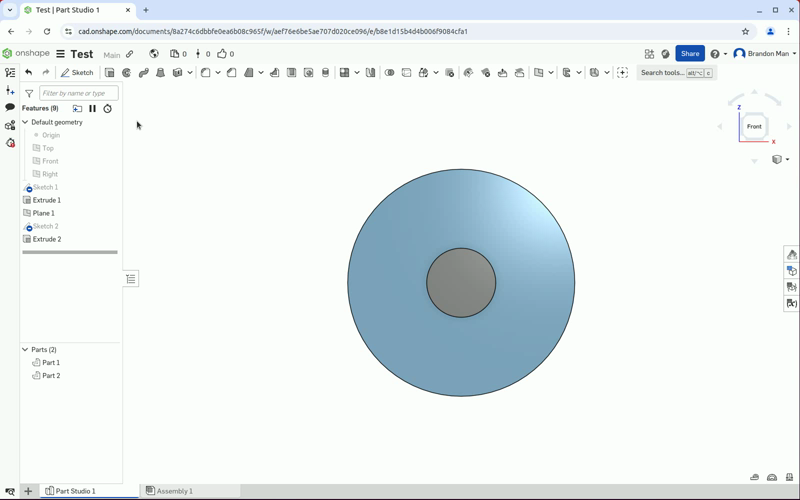
key(shift+h)
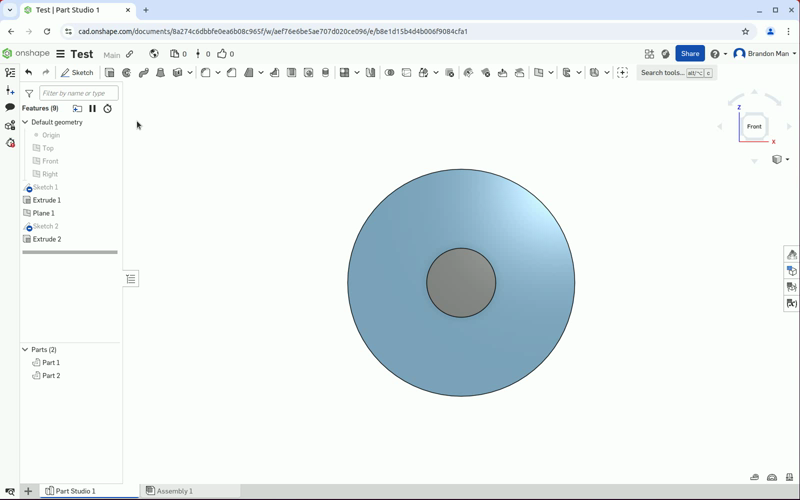
key(shift+h)
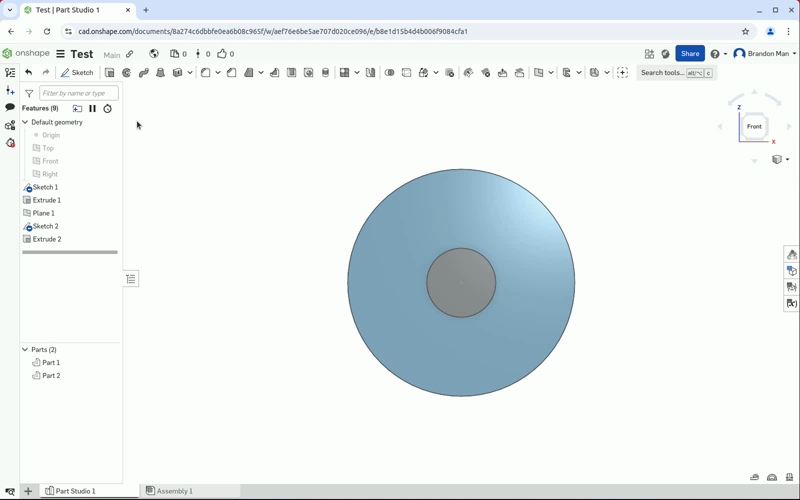
key(shift+7)
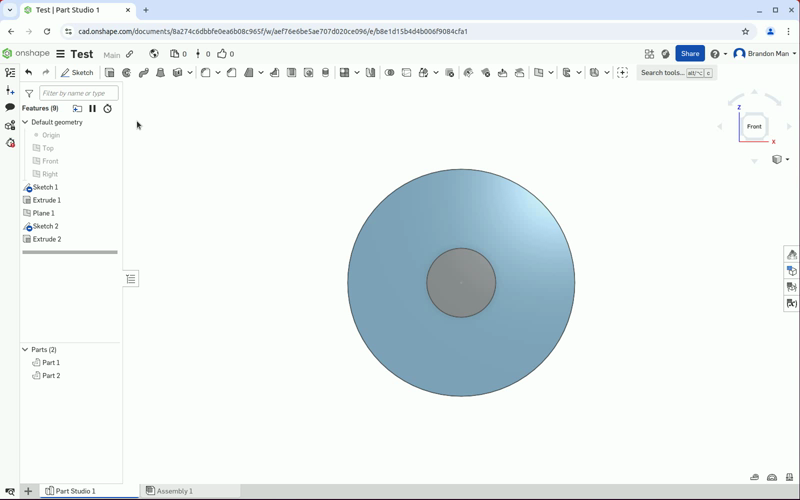
key(left, 2)
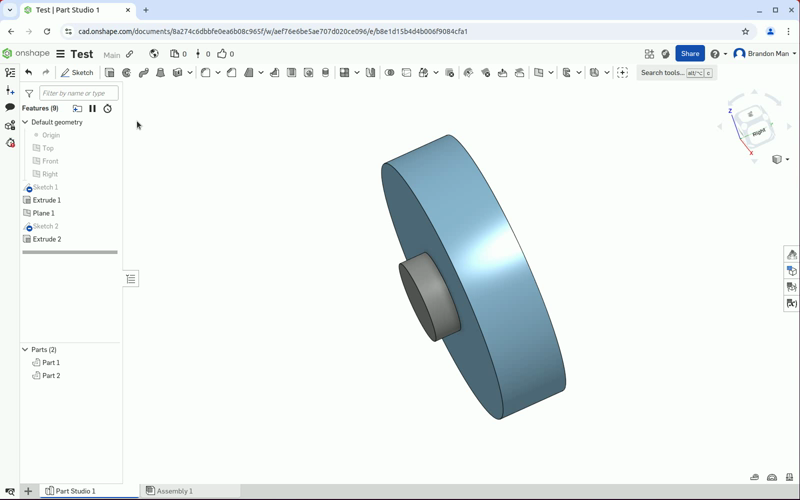
key(down, 2)
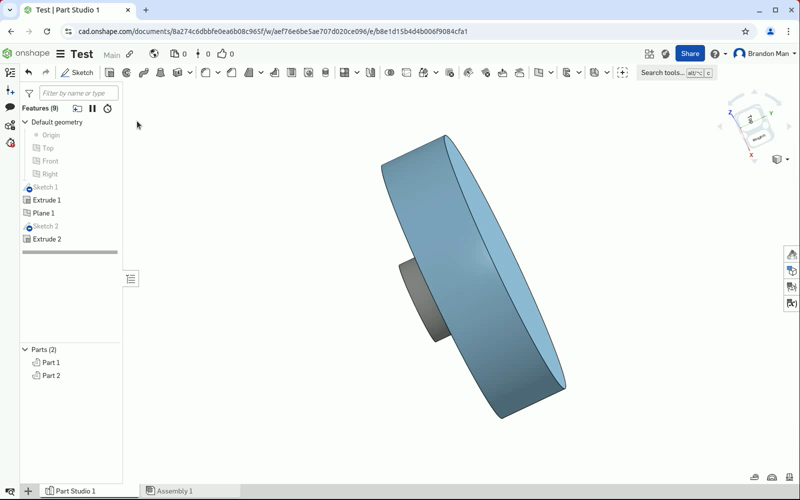
key(up, 2)
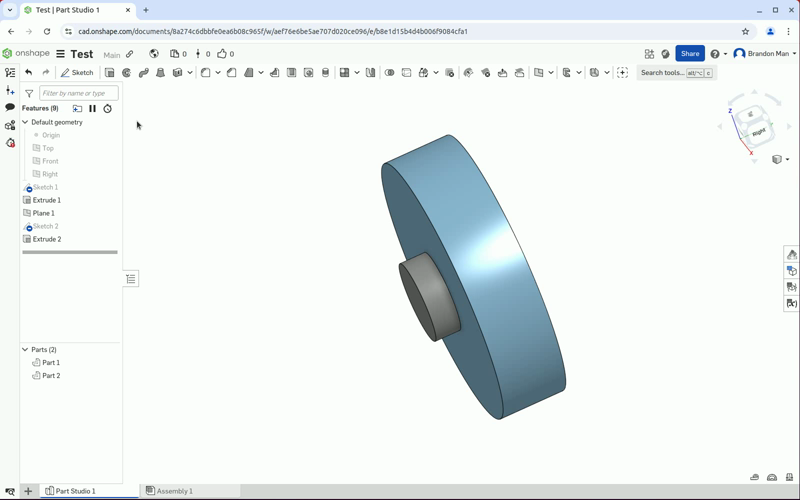
key(right, 2)
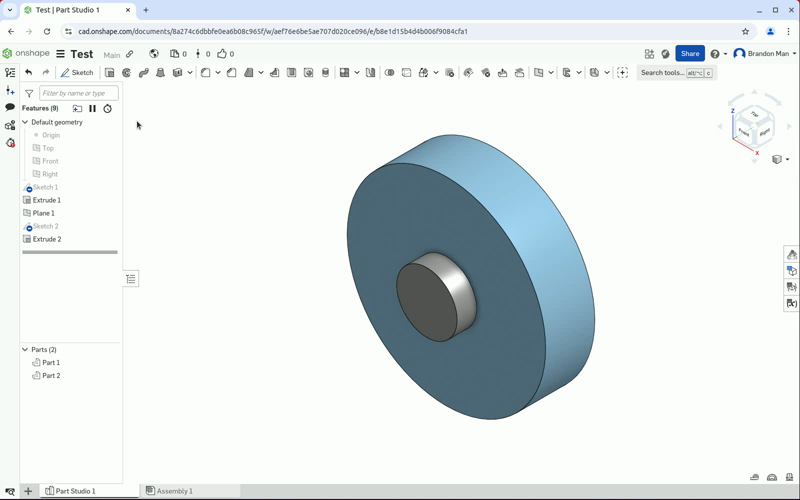
mouse_move(73, 189)
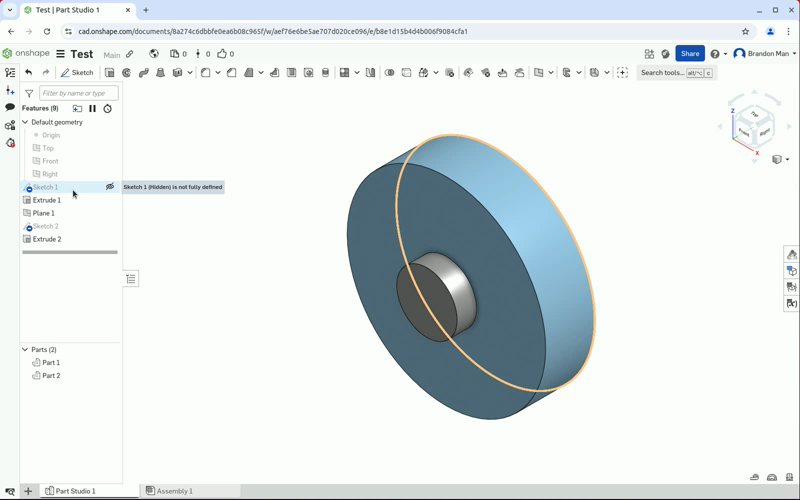
click(73, 189)